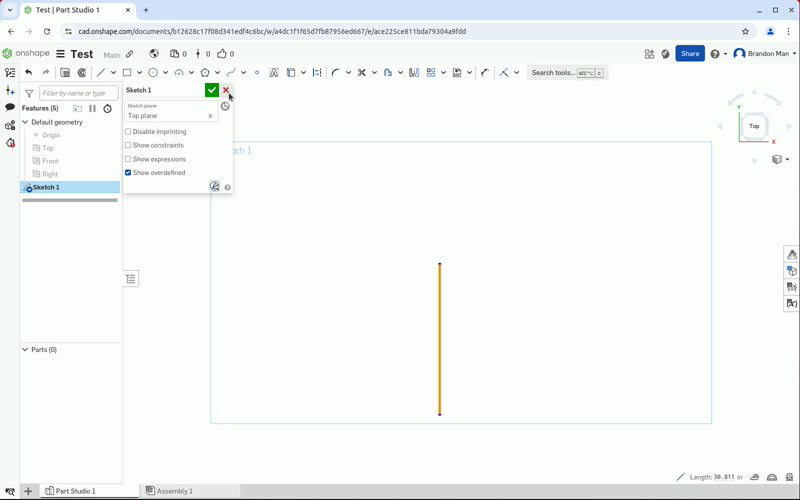
key(shift+h)
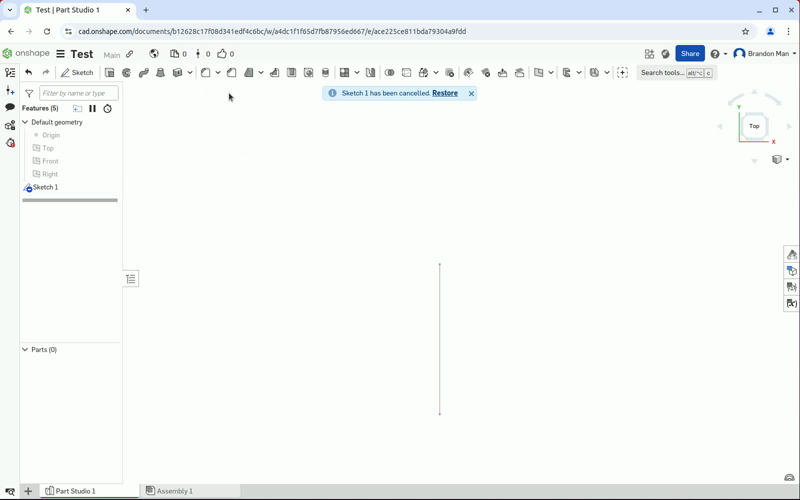
key(shift+s)
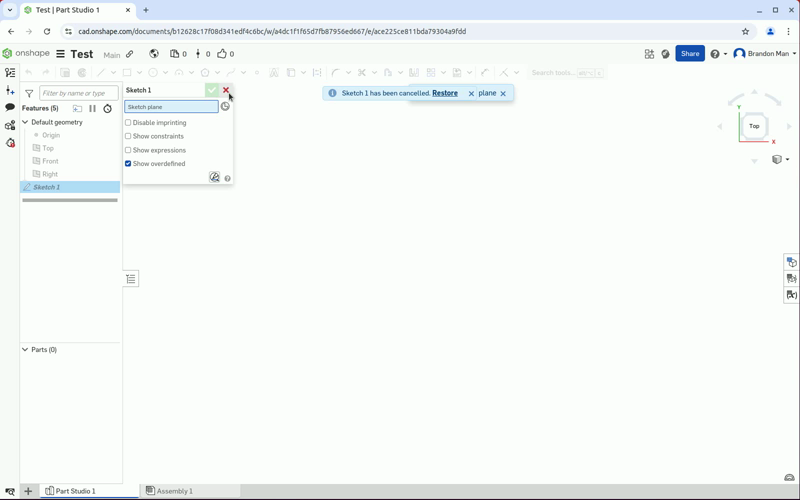
mouse_move(73, 150)
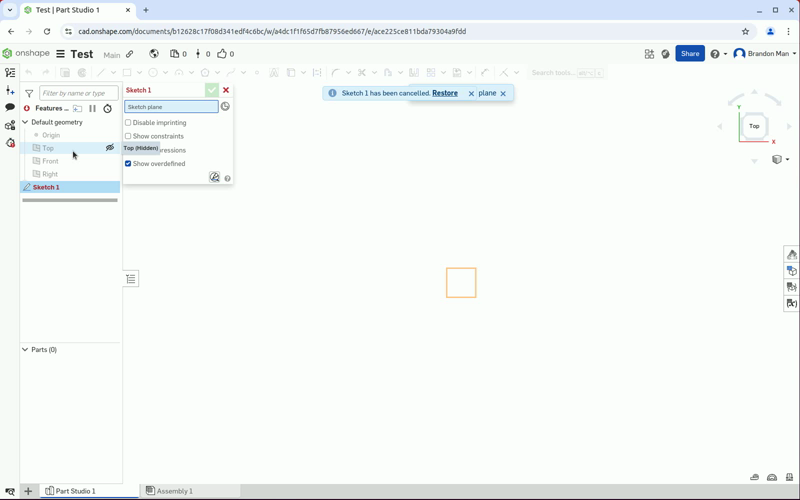
click(73, 150)
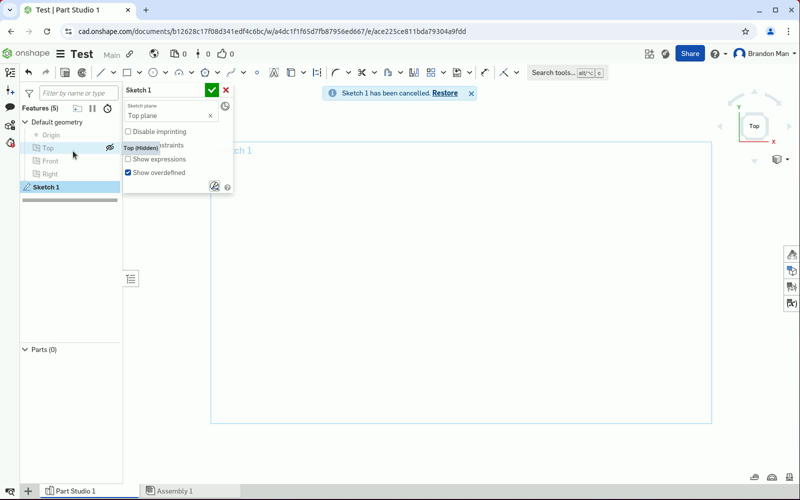
mouse_move(73, 352)
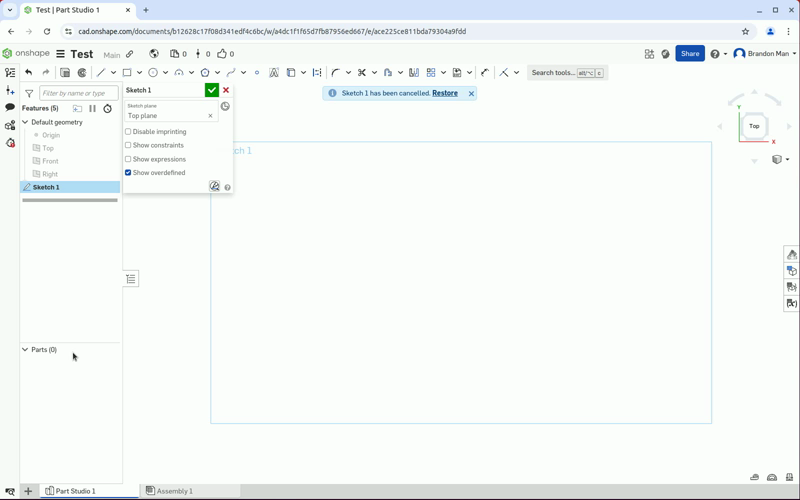
key(y)
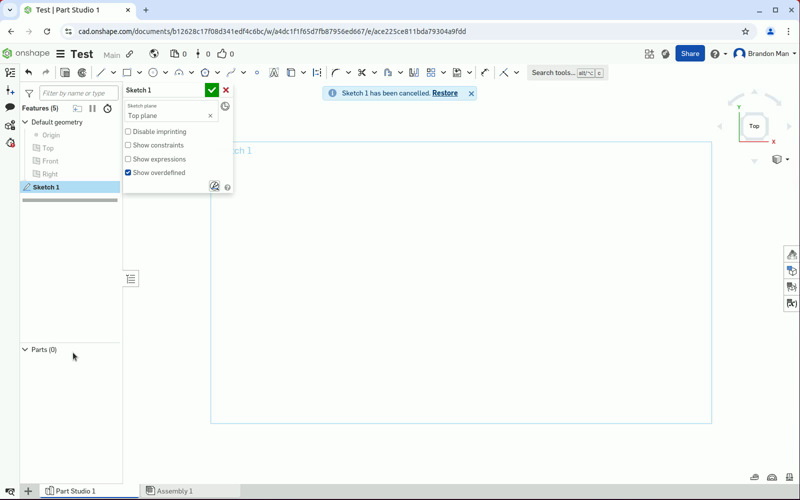
key(c)
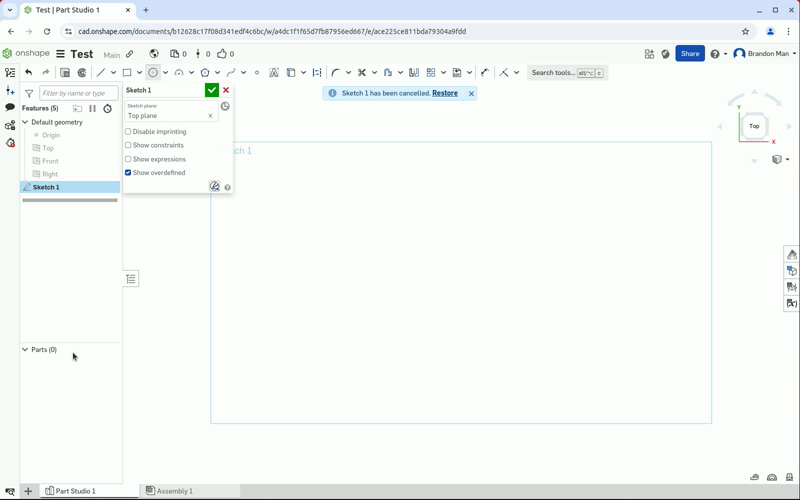
key_down(shift)
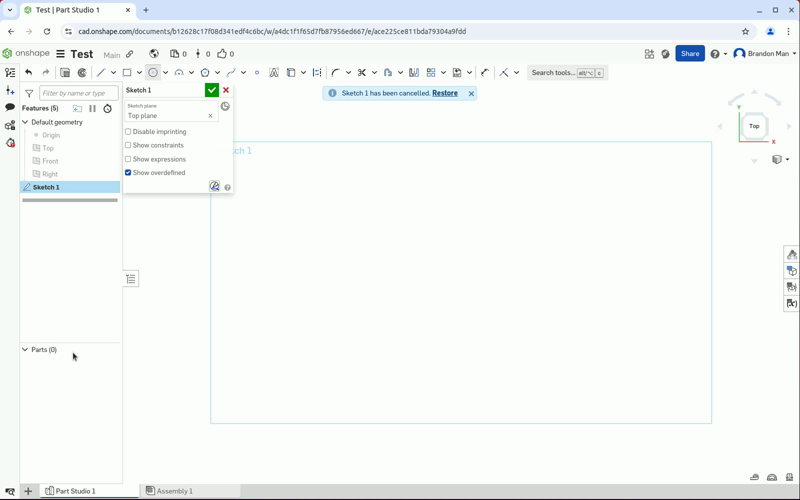
mouse_move(461, 282)
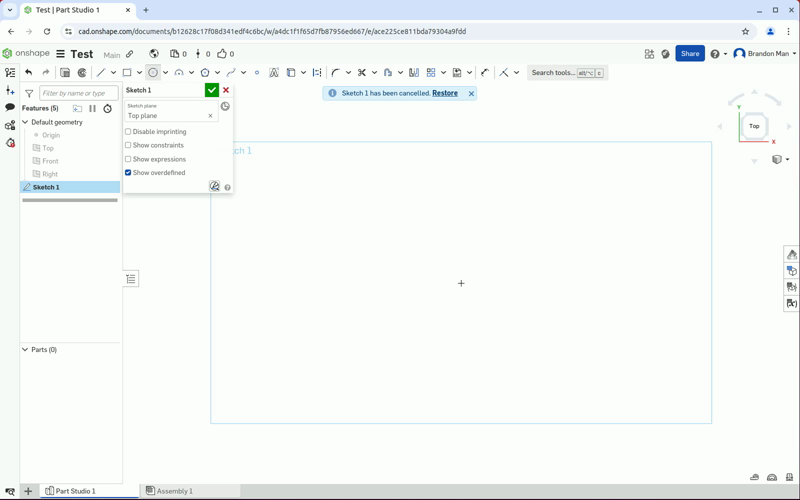
click(461, 282)
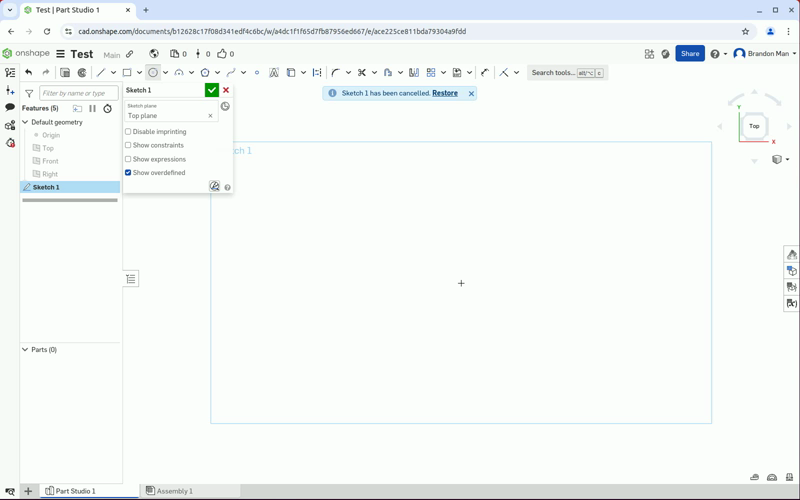
key_up(shift)
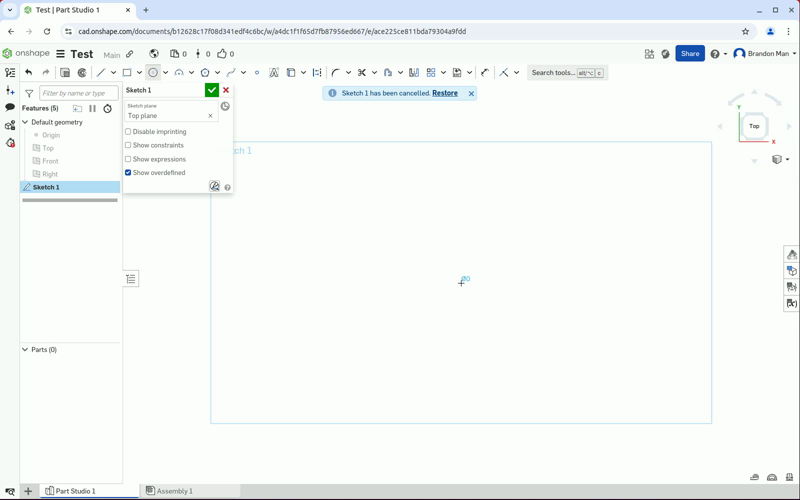
mouse_move(490, 282)
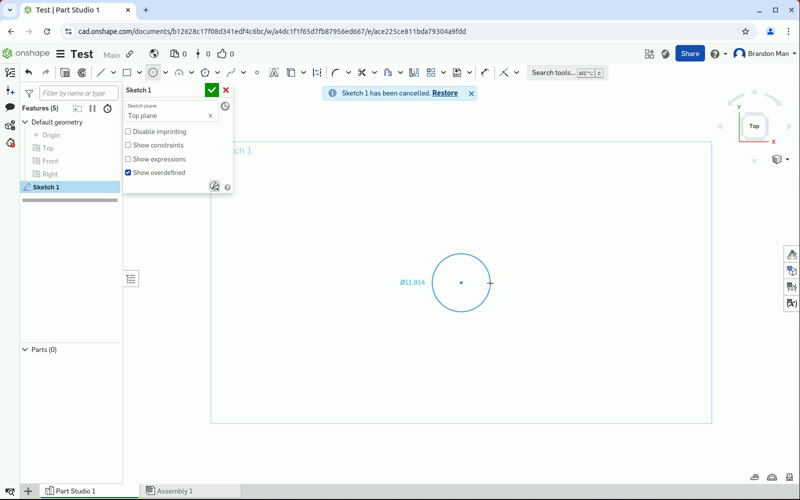
click(490, 282)
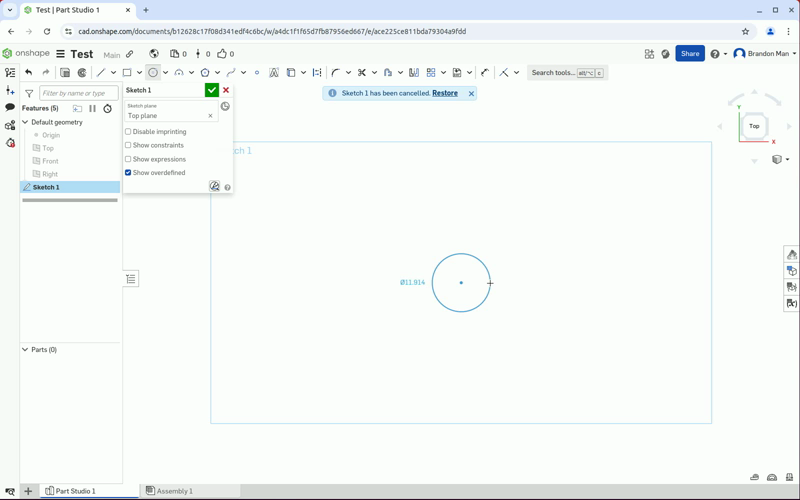
key(esc)
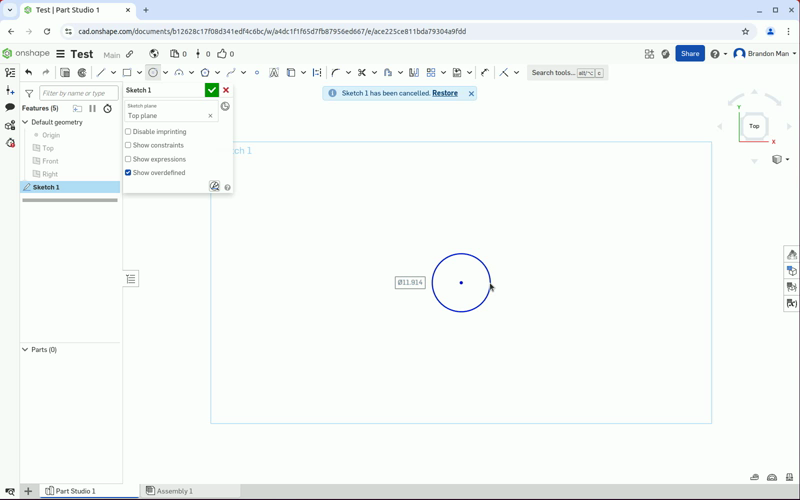
mouse_move(453, 301)
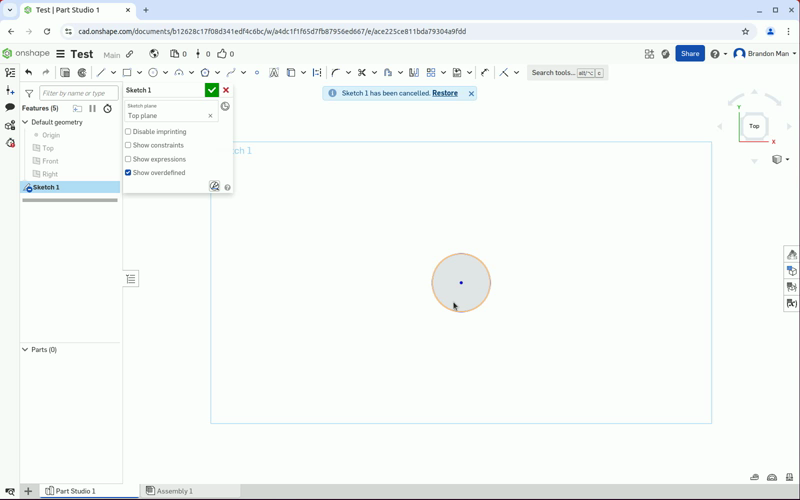
click(453, 301)
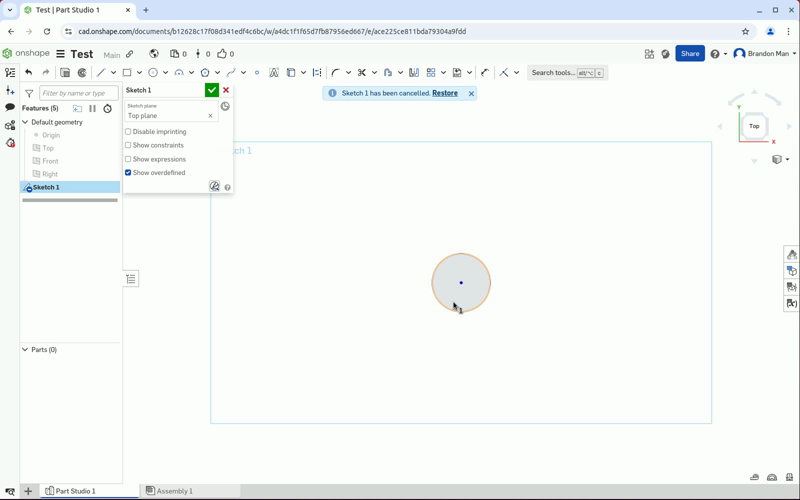
mouse_move(73, 352)
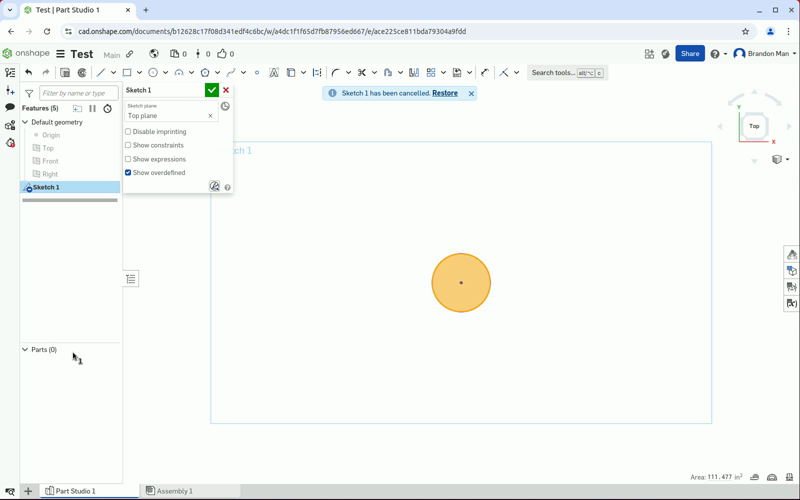
key(shift+y)
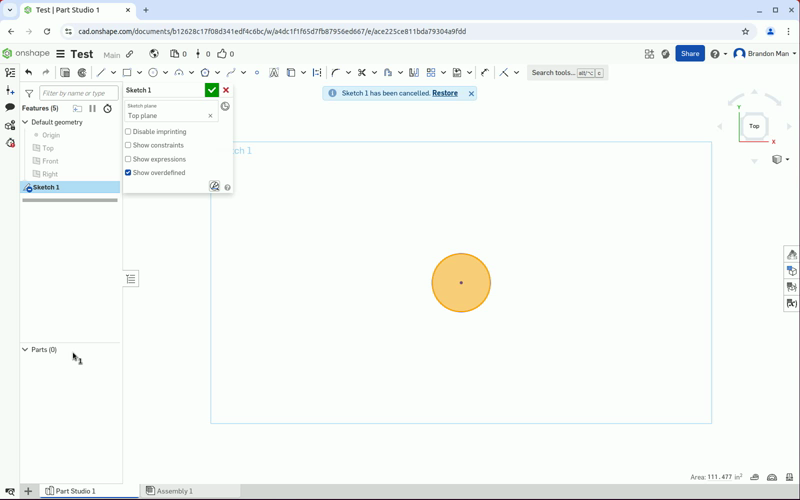
key(shift+e)
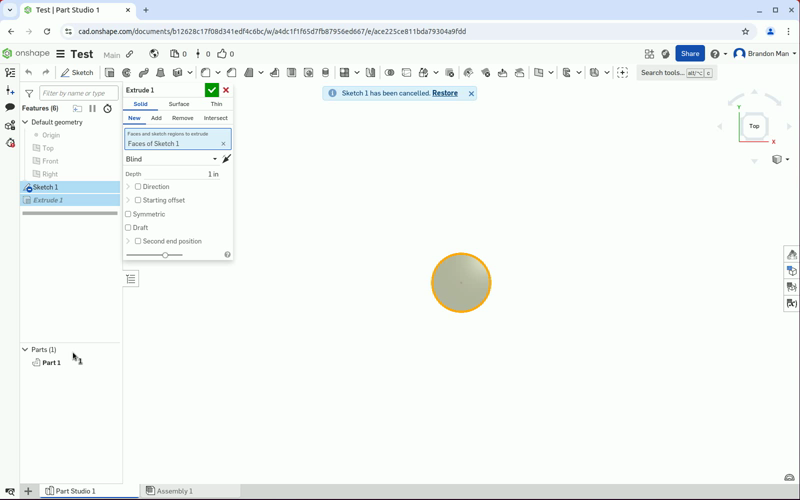
mouse_move(143, 106)
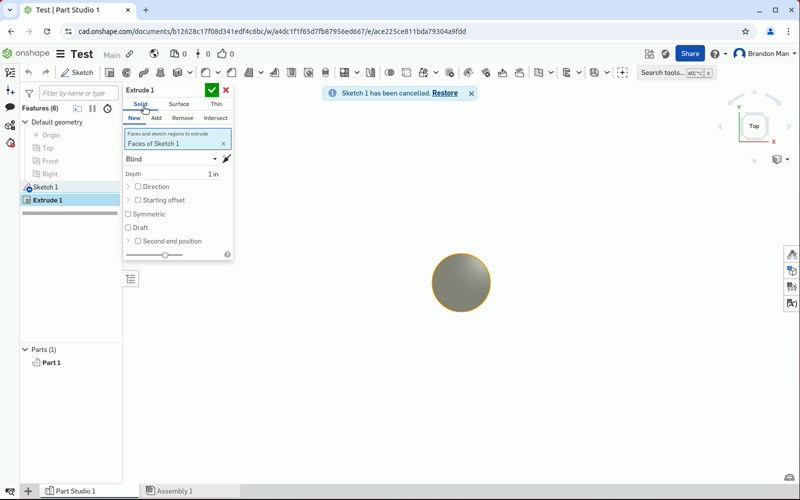
click(143, 106)
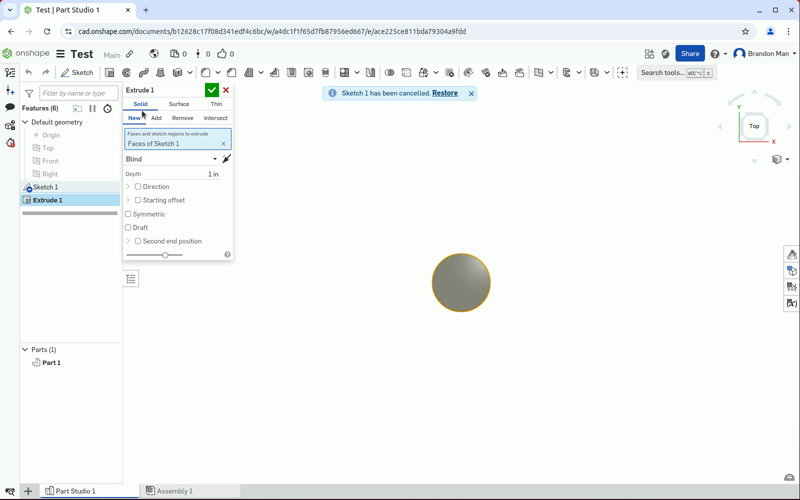
mouse_move(137, 120)
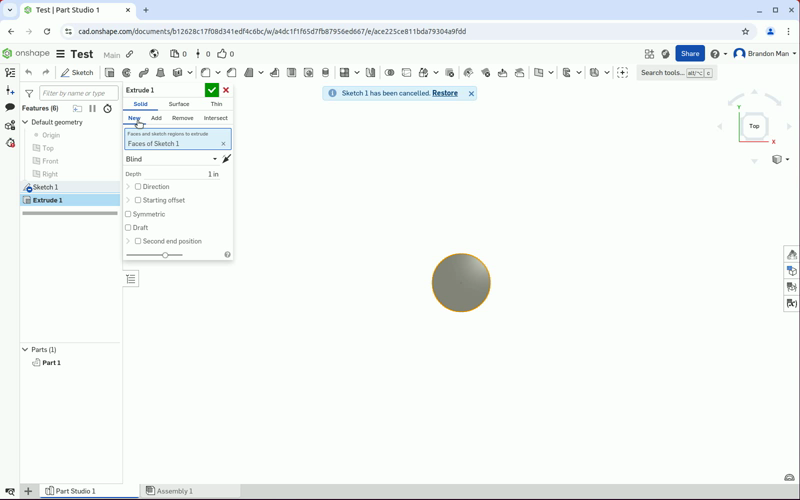
click(137, 120)
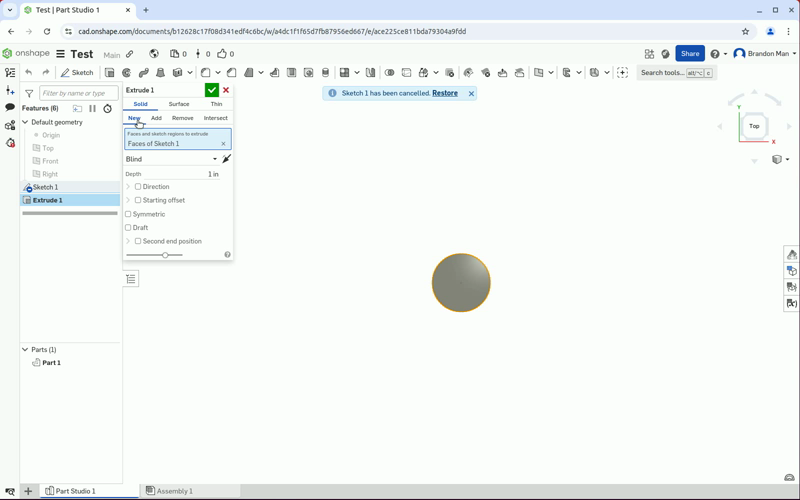
key(tab, 4)
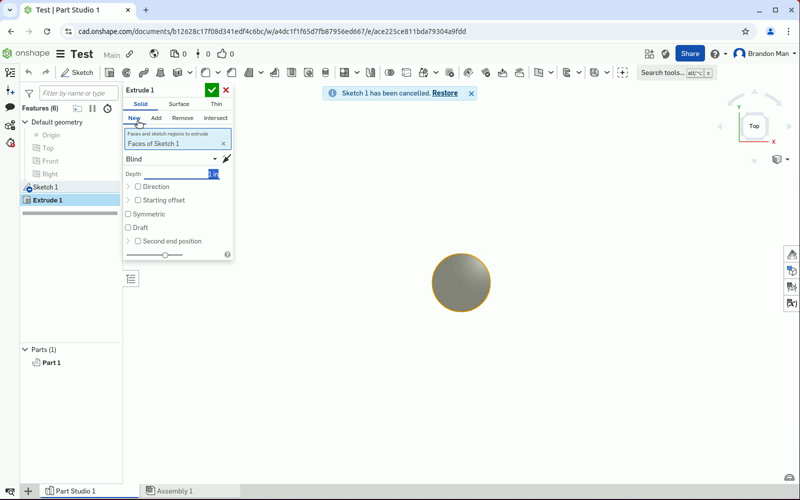
text(5.777)
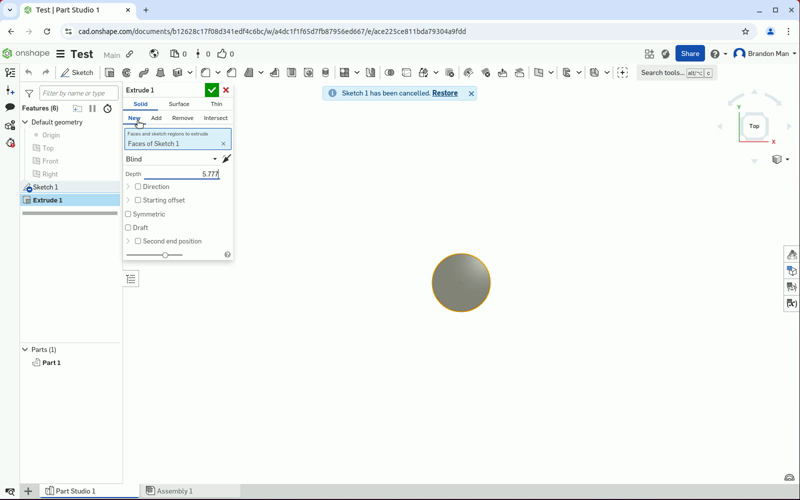
key(enter)
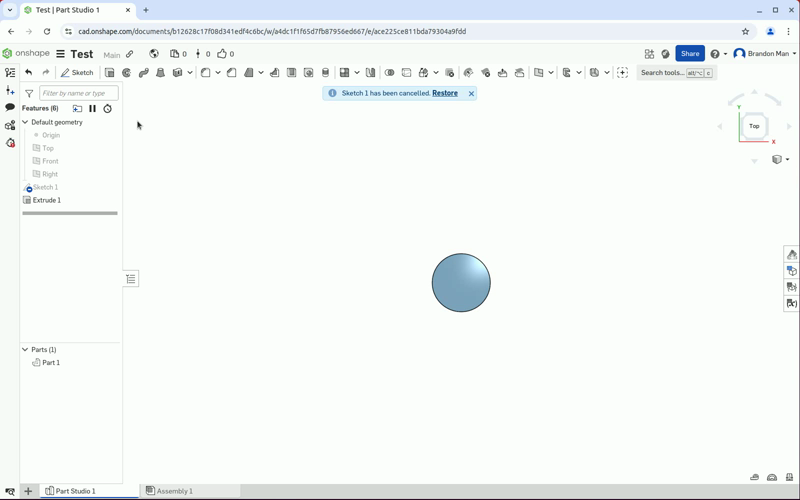
key(shift+h)
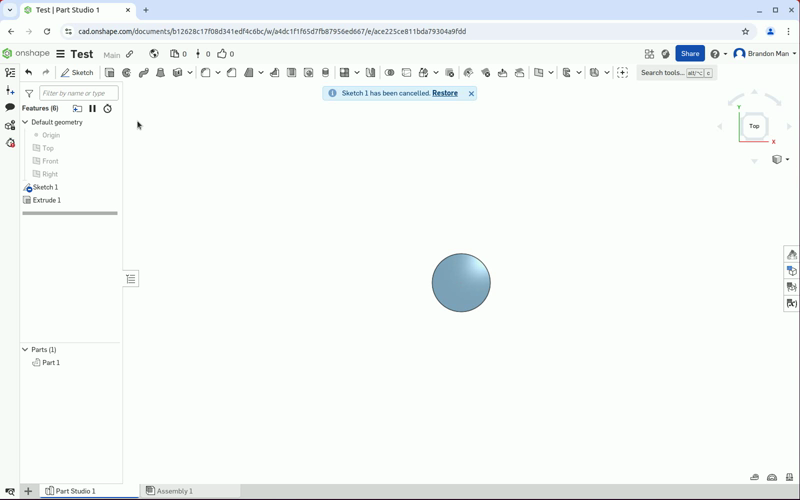
key(shift+h)
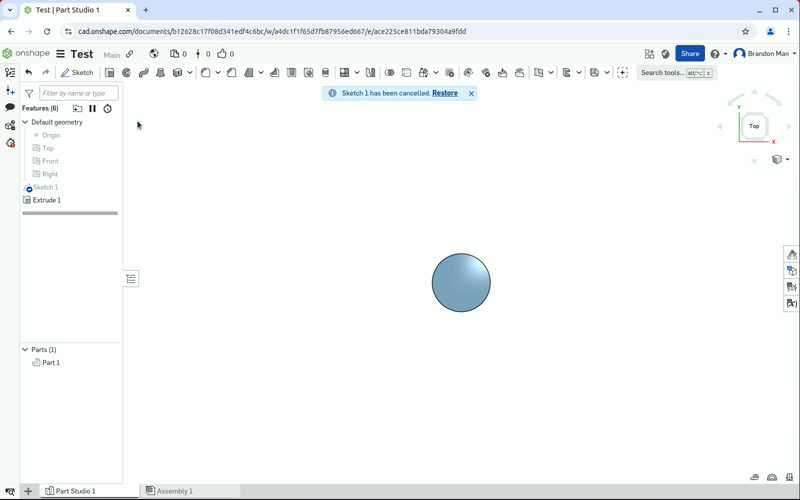
mouse_move(73, 189)
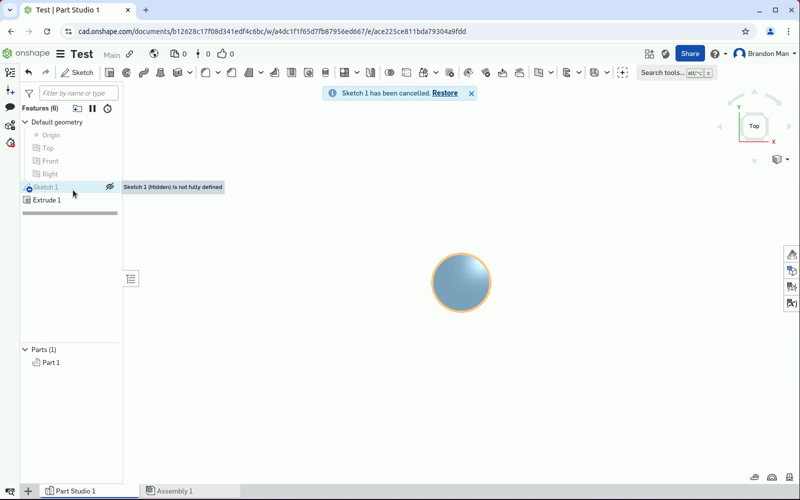
click(73, 189)
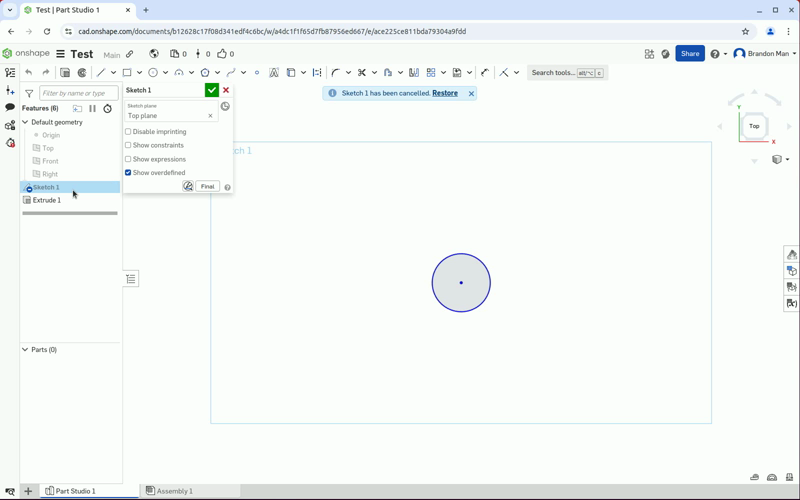
mouse_move(229, 92)
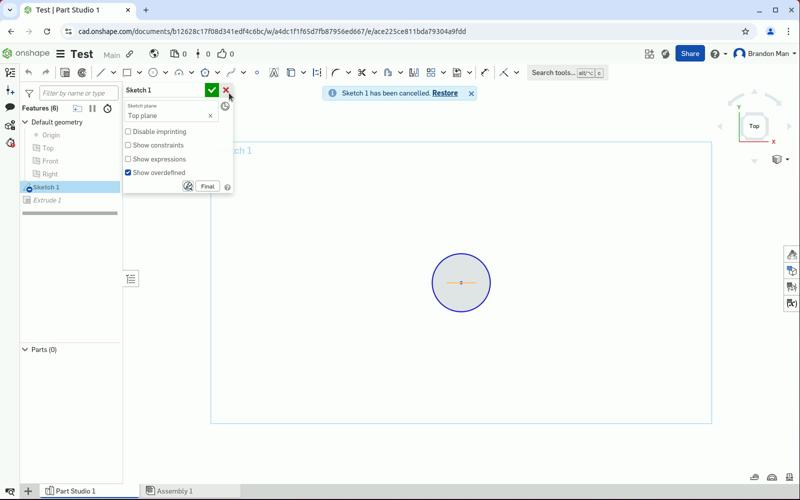
click(229, 92)
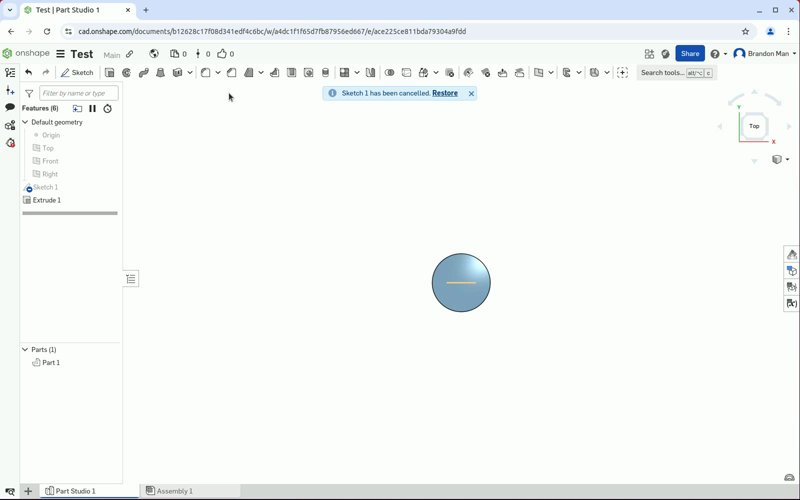
mouse_move(541, 75)
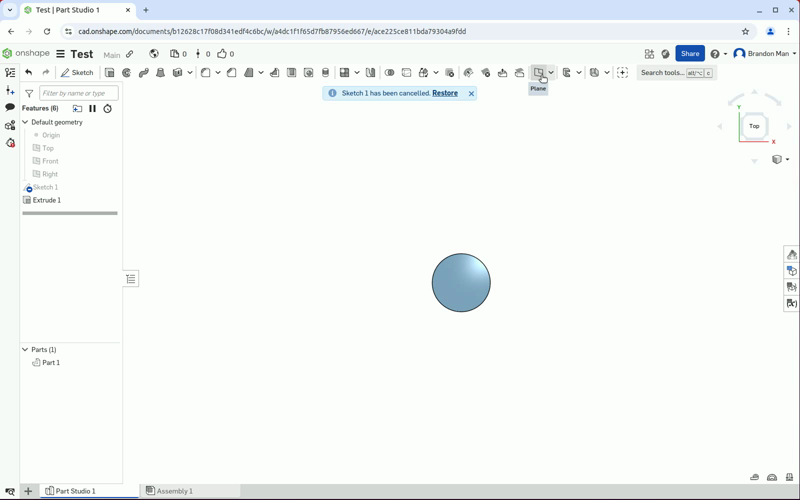
click(541, 75)
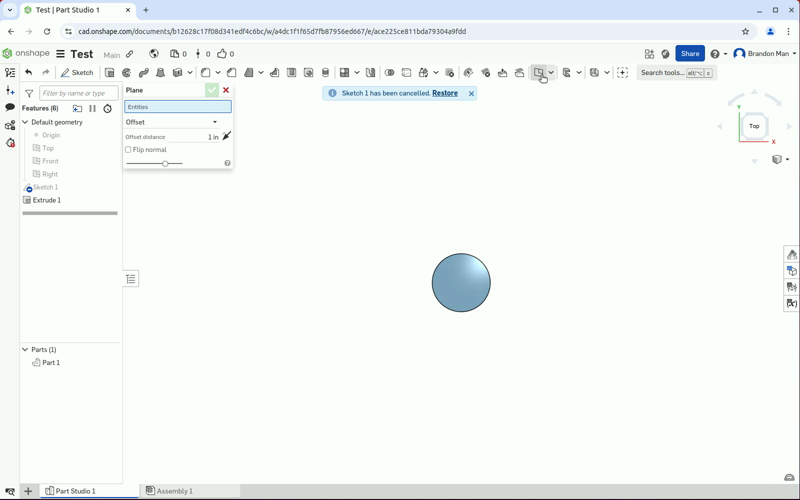
mouse_move(73, 150)
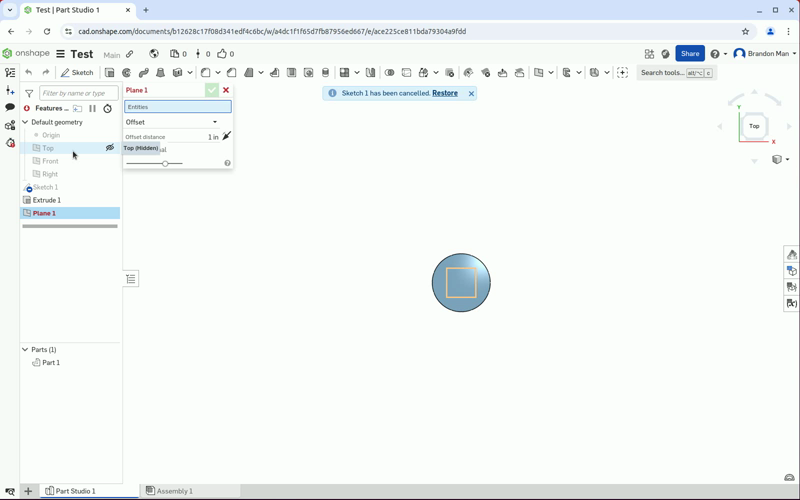
click(73, 150)
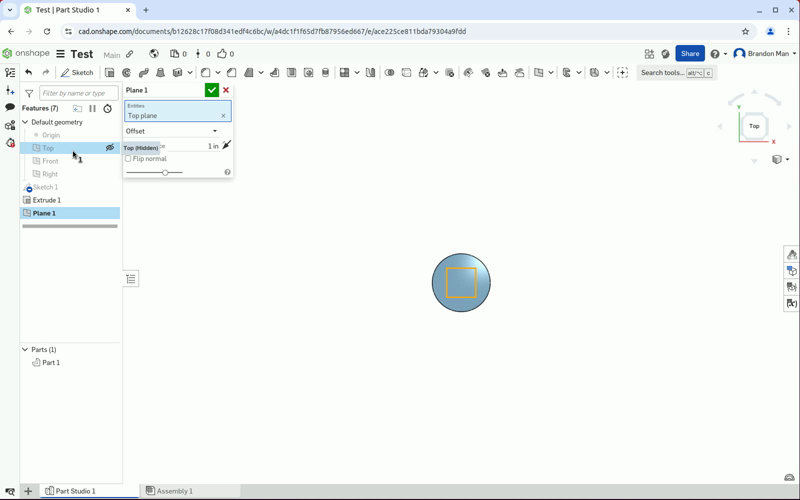
key(tab, 2)
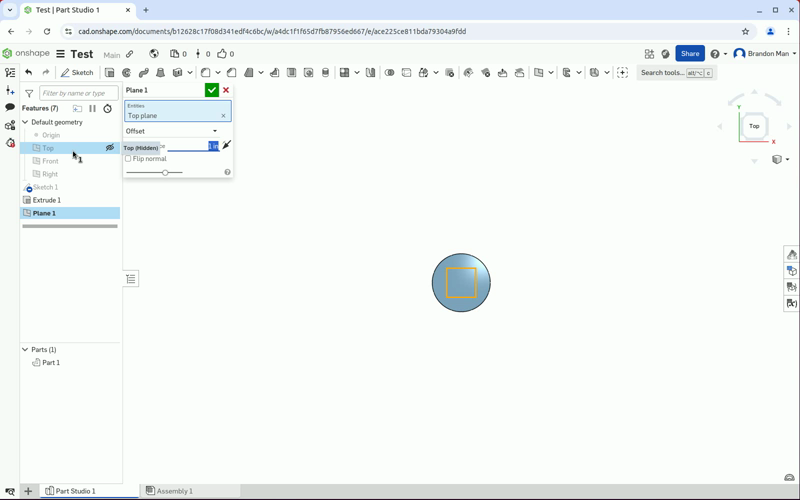
text(5.792)
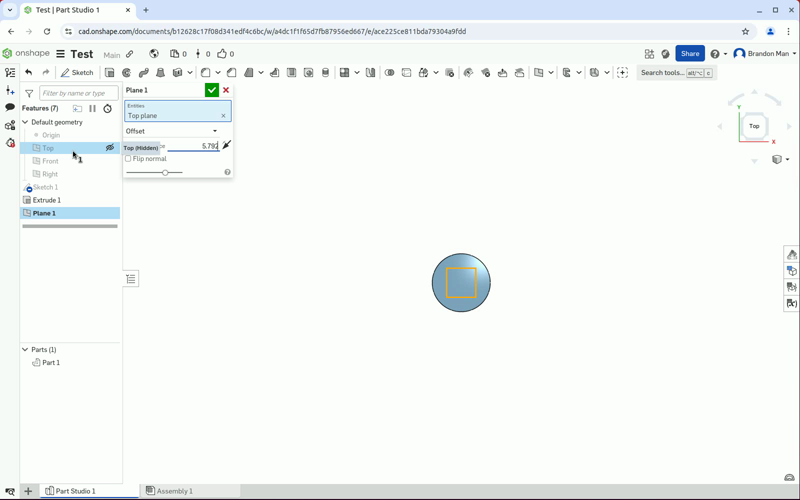
key(enter, 2)
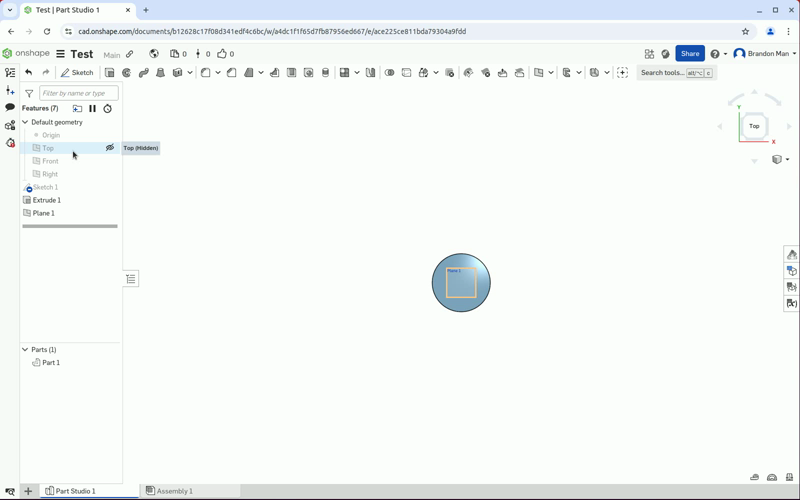
key(shift+s)
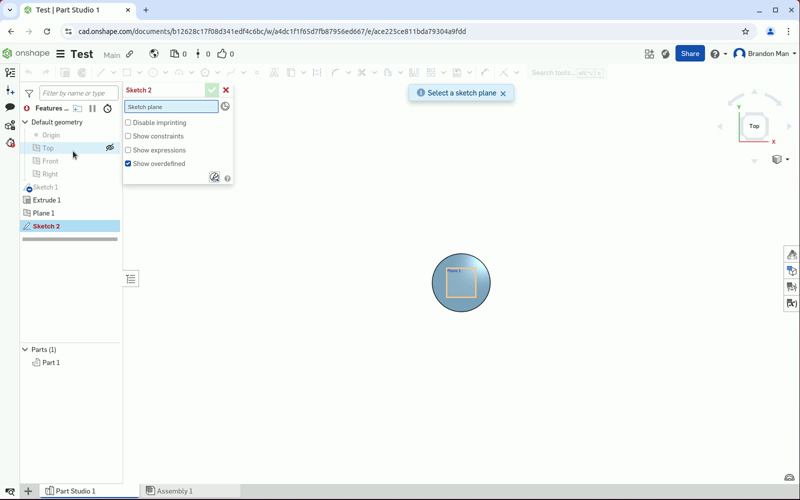
mouse_move(73, 215)
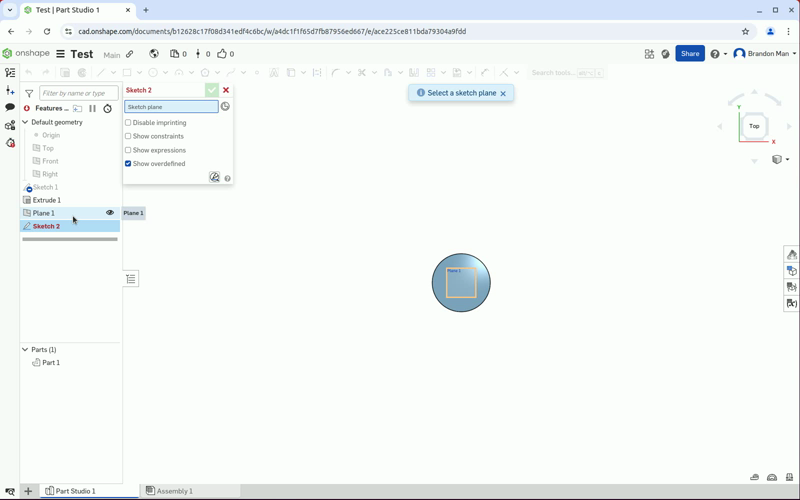
click(73, 215)
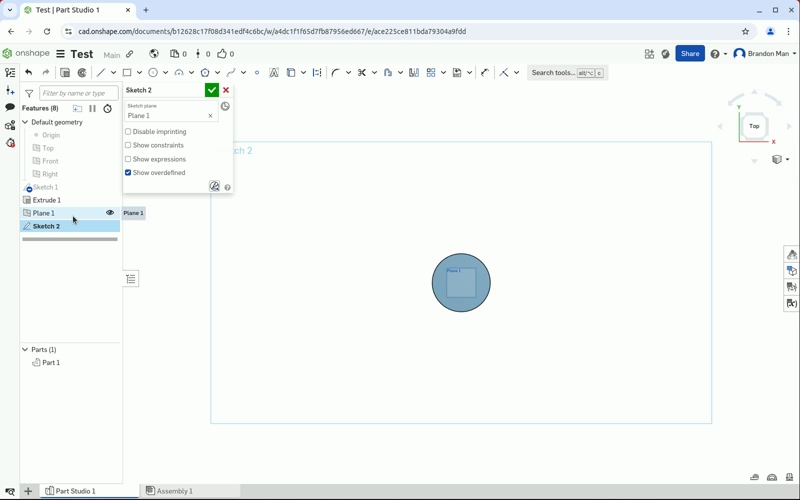
mouse_move(73, 352)
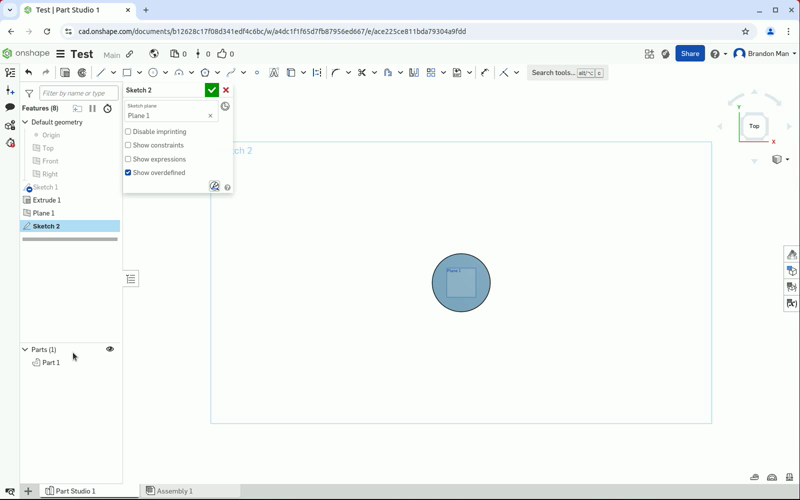
key(y)
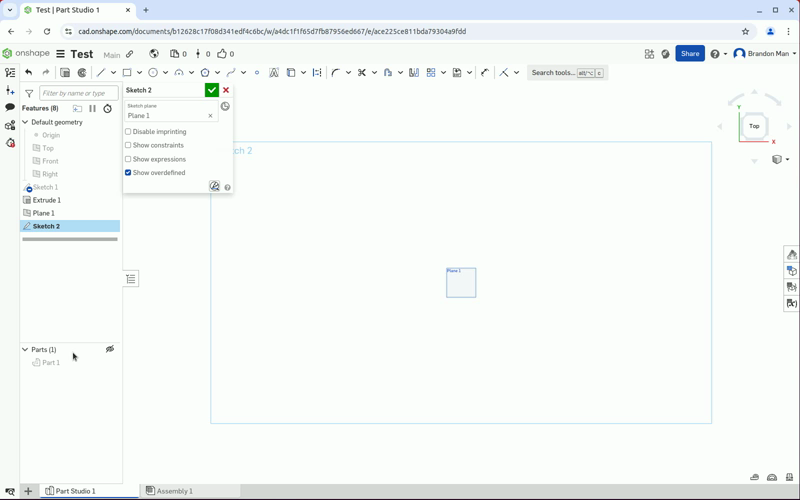
key(c)
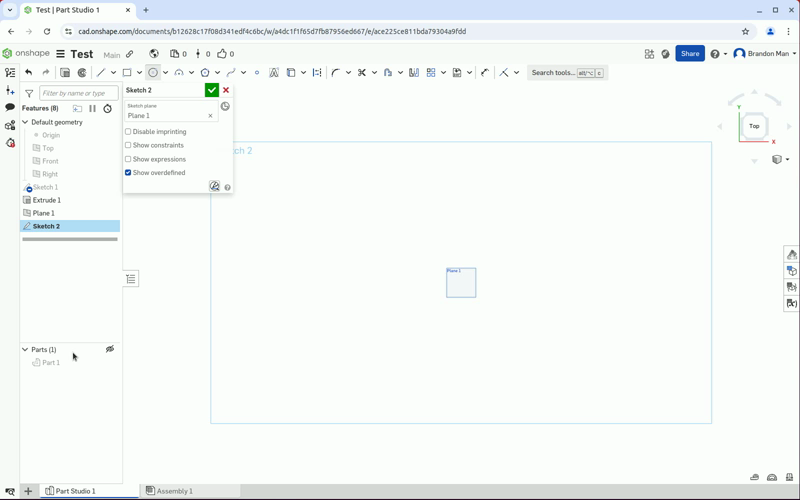
key_down(shift)
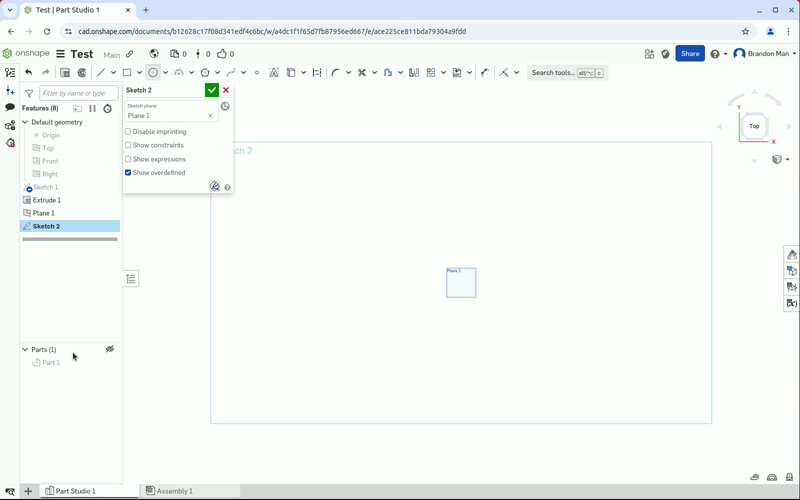
mouse_move(461, 282)
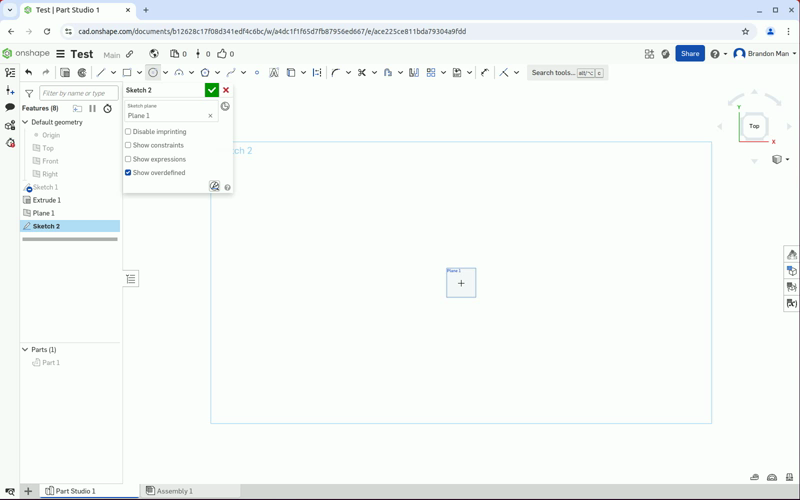
click(461, 282)
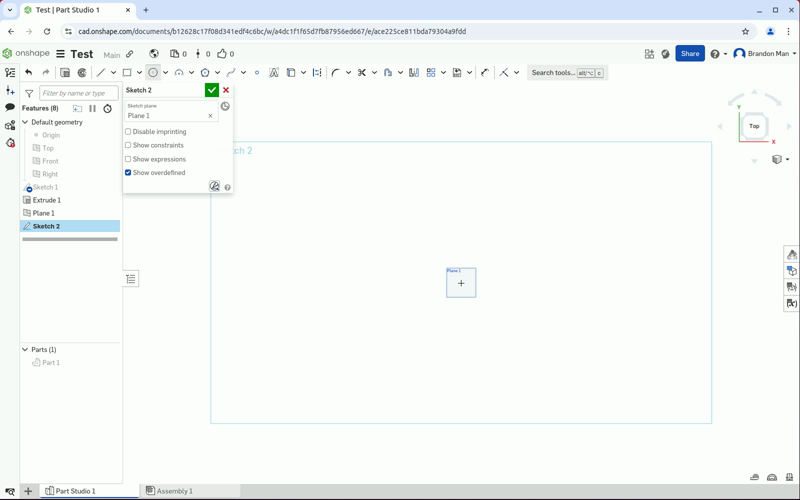
key_up(shift)
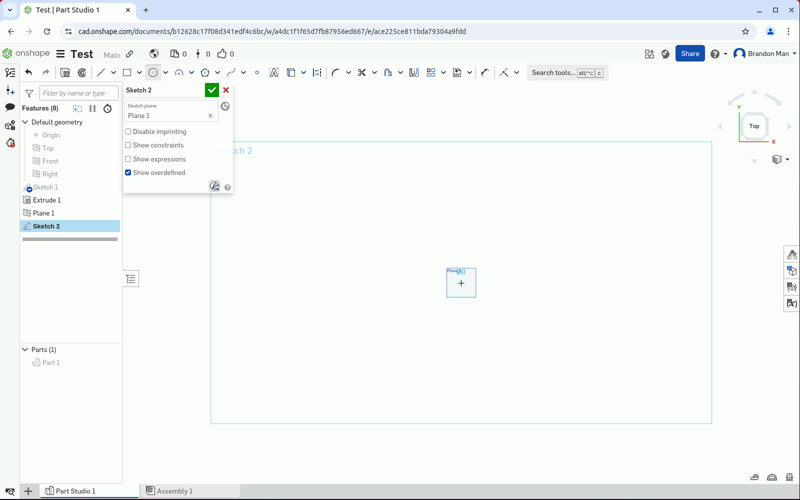
mouse_move(474, 282)
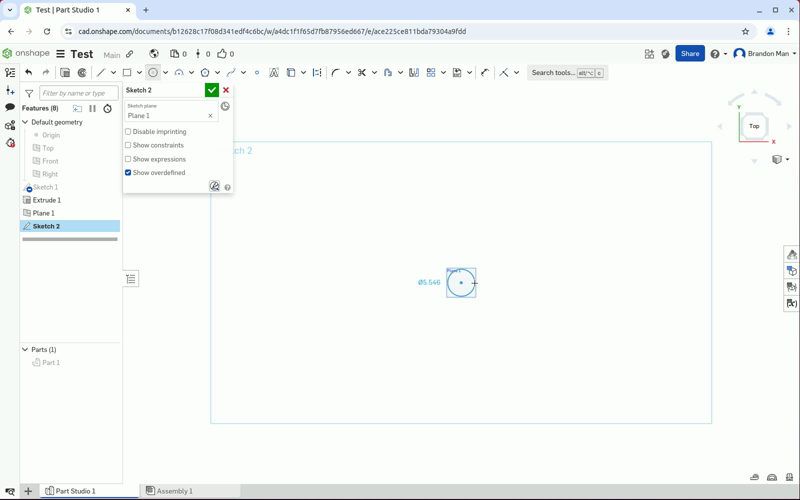
click(474, 282)
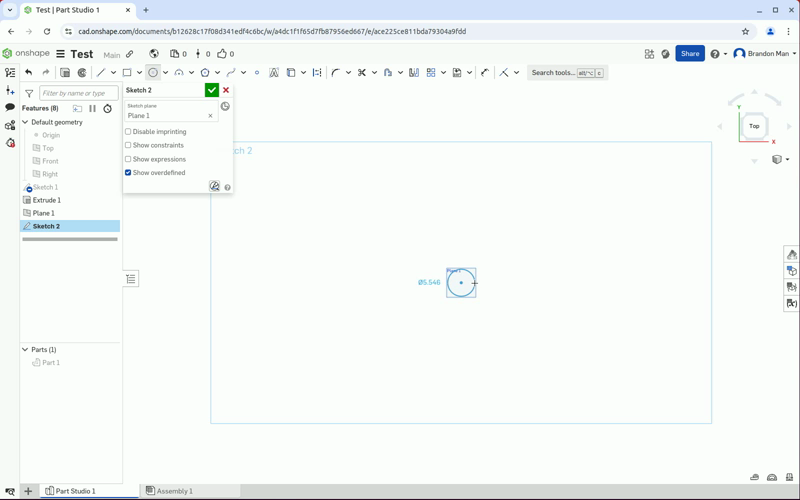
key(esc)
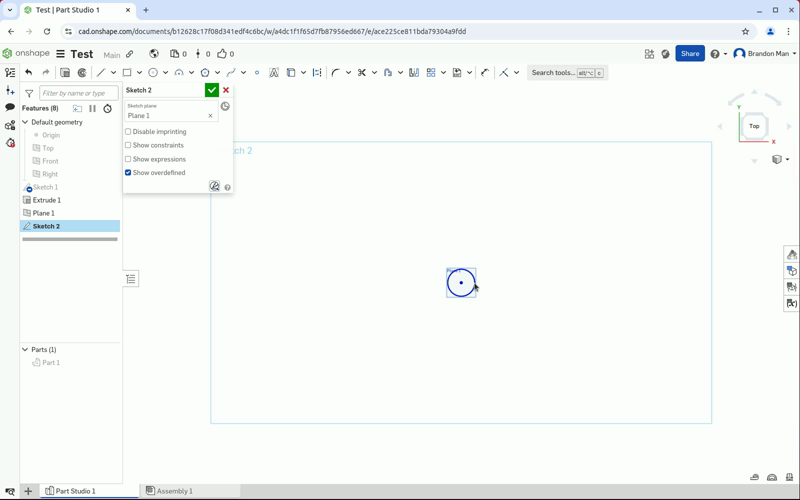
mouse_move(470, 287)
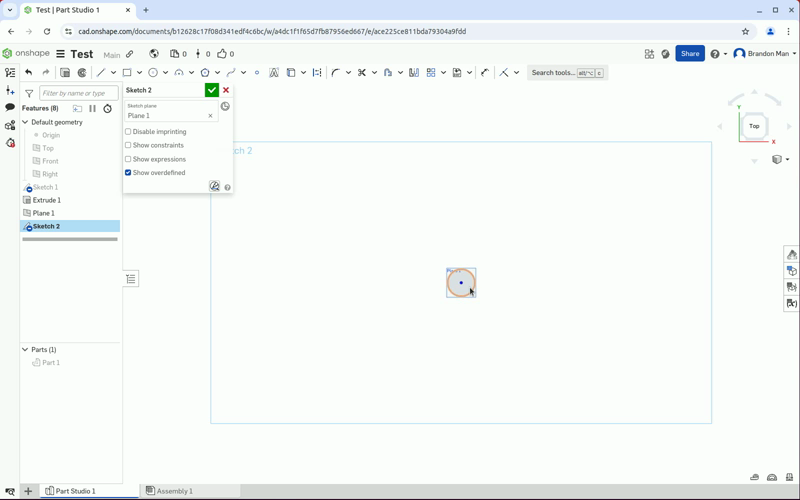
scroll(6)
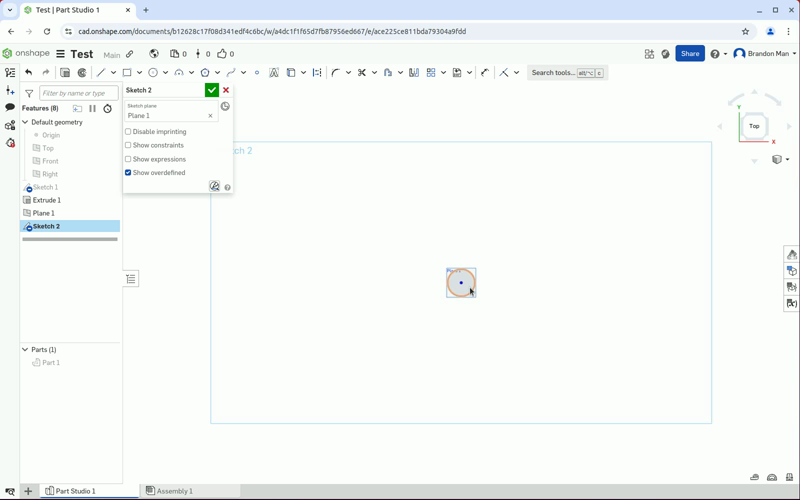
scroll(6)
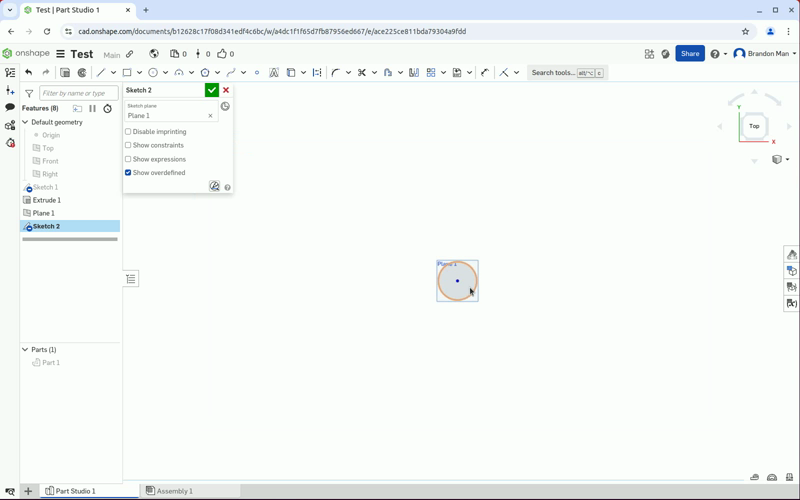
scroll(6)
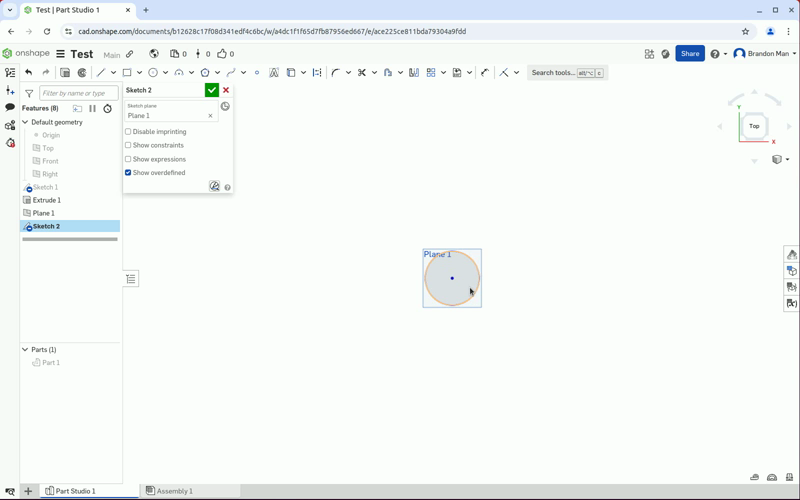
scroll(6)
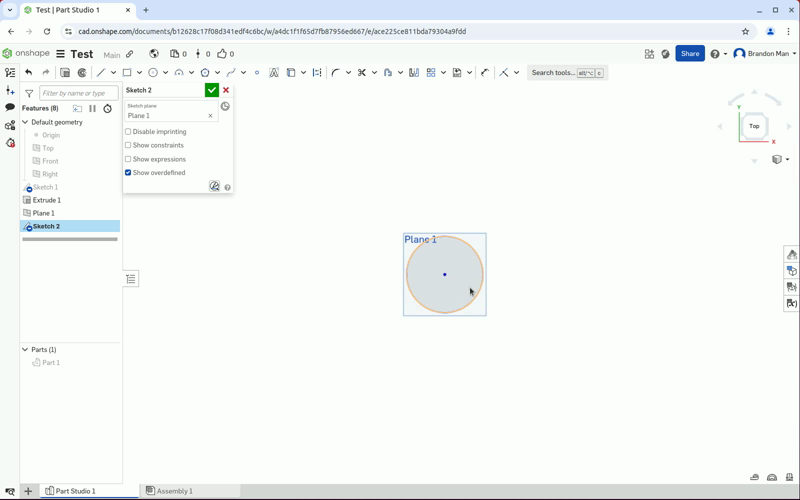
scroll(6)
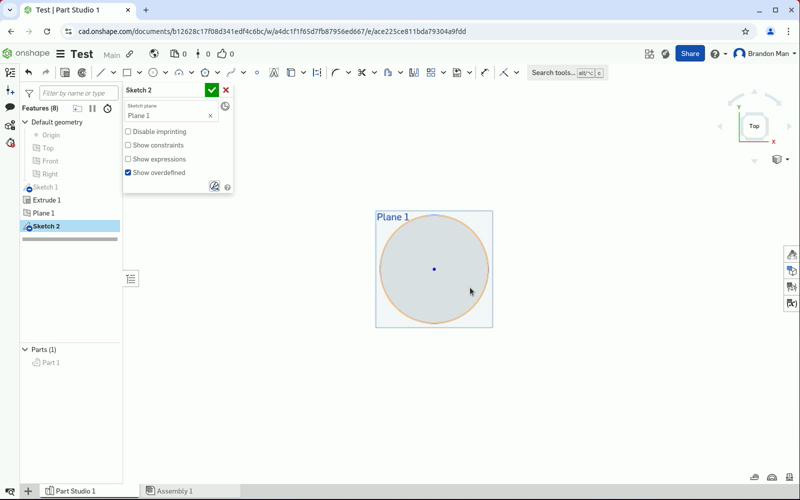
scroll(6)
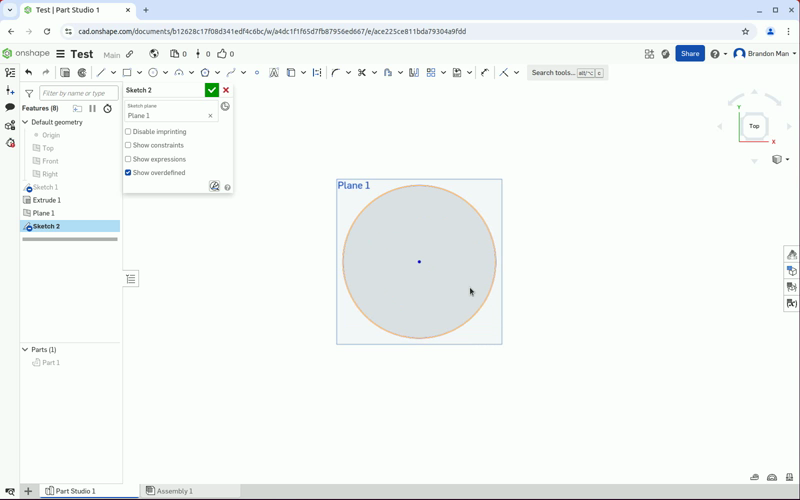
scroll(6)
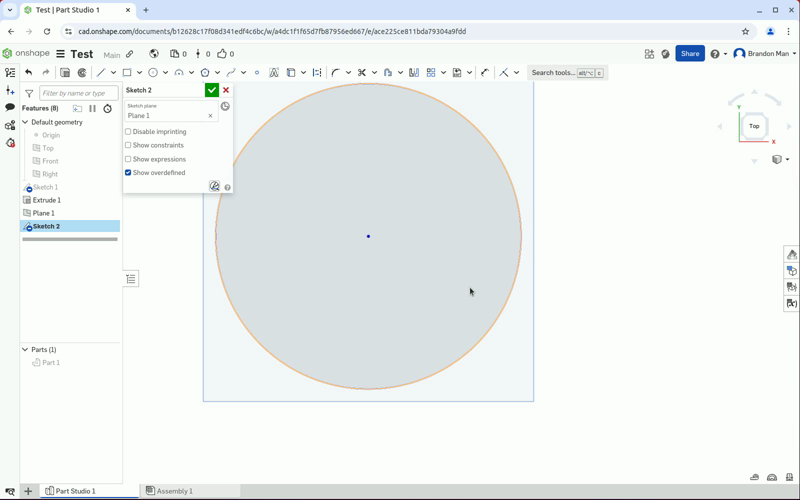
click(470, 287)
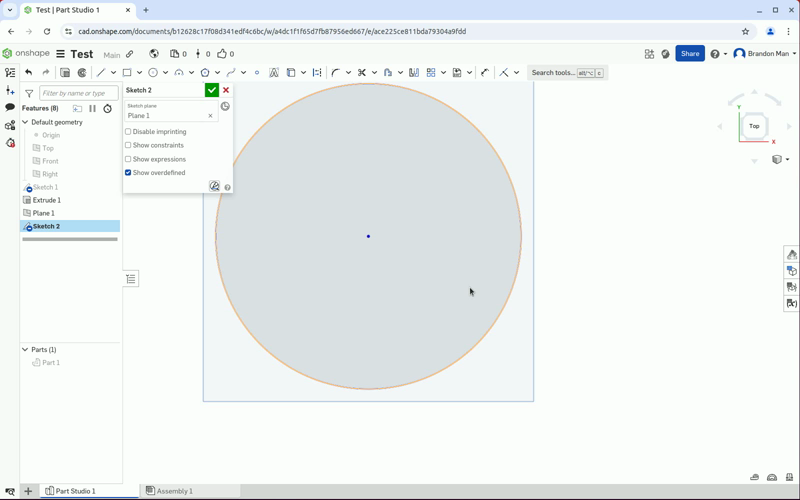
scroll(-6)
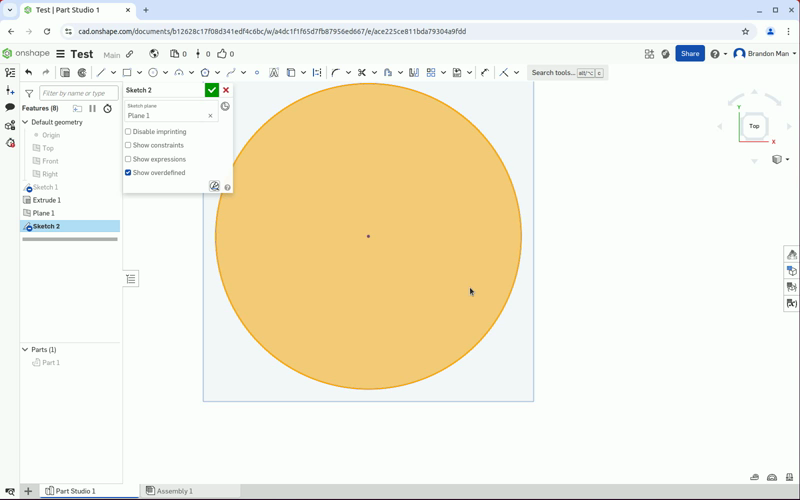
scroll(-6)
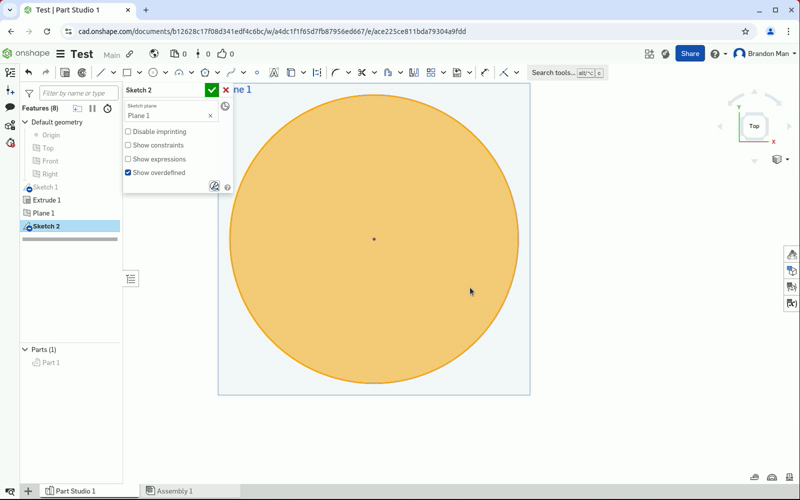
scroll(-6)
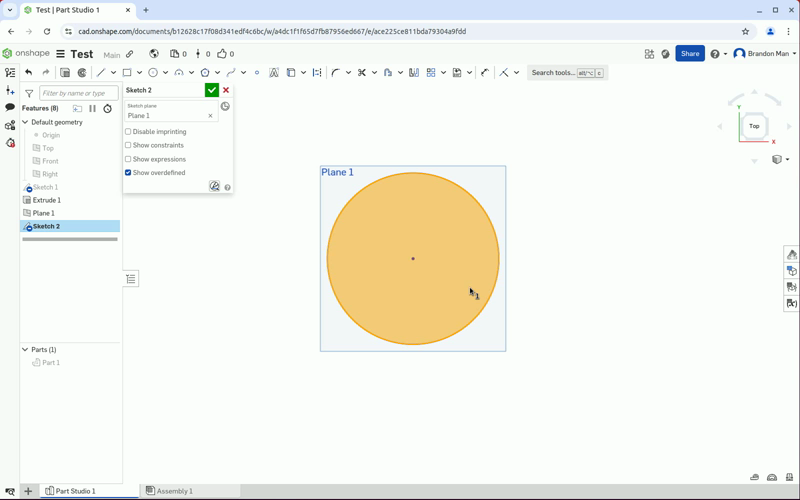
scroll(-6)
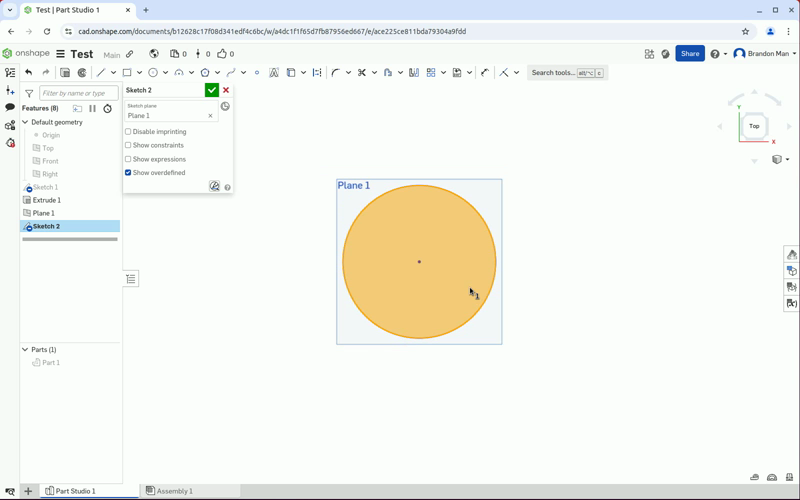
scroll(-6)
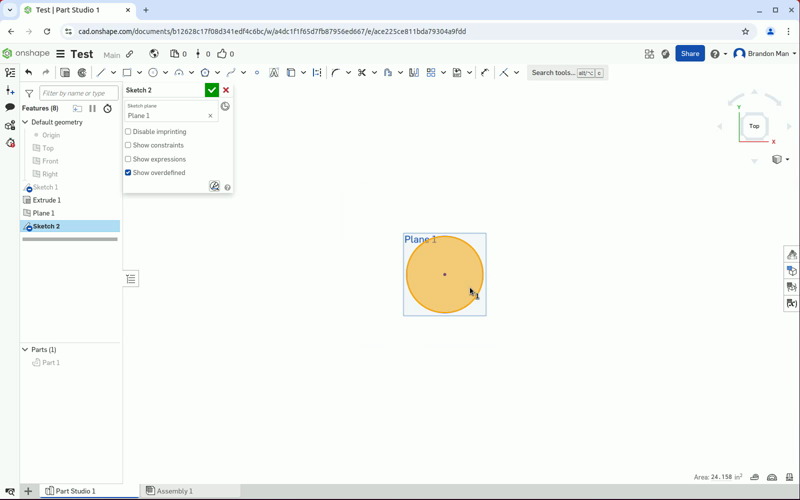
scroll(-6)
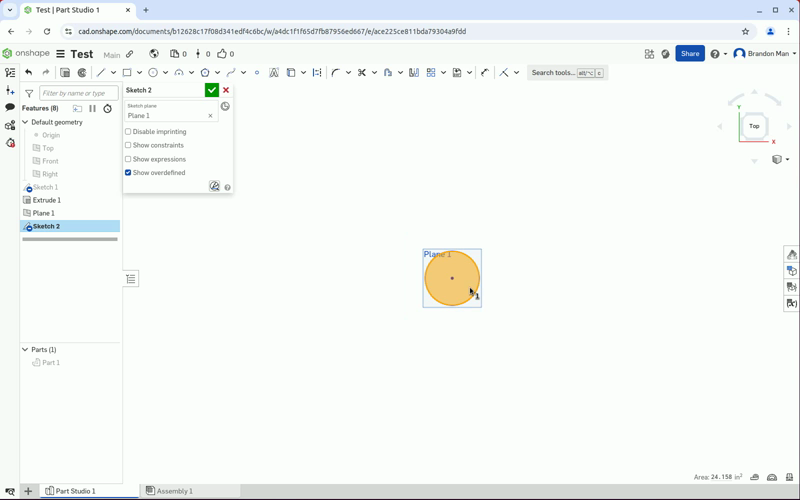
scroll(-6)
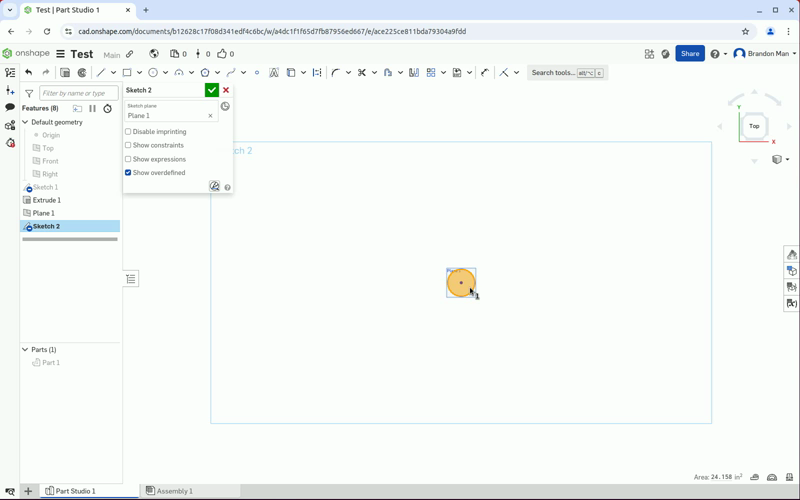
mouse_move(73, 352)
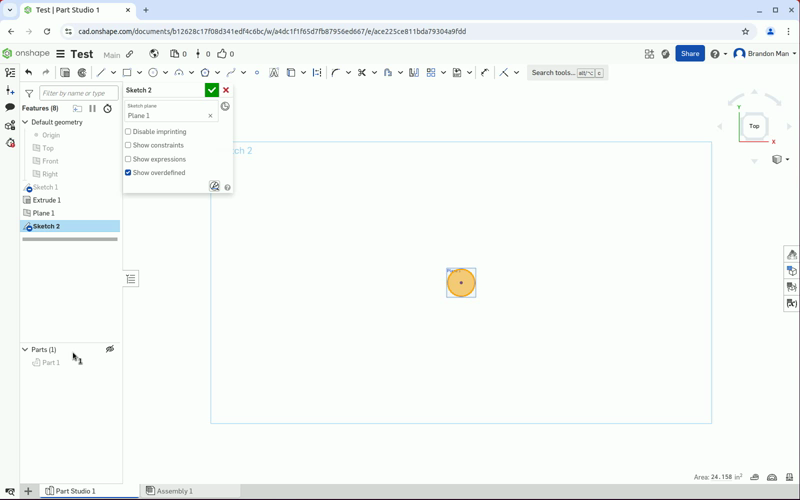
key(shift+y)
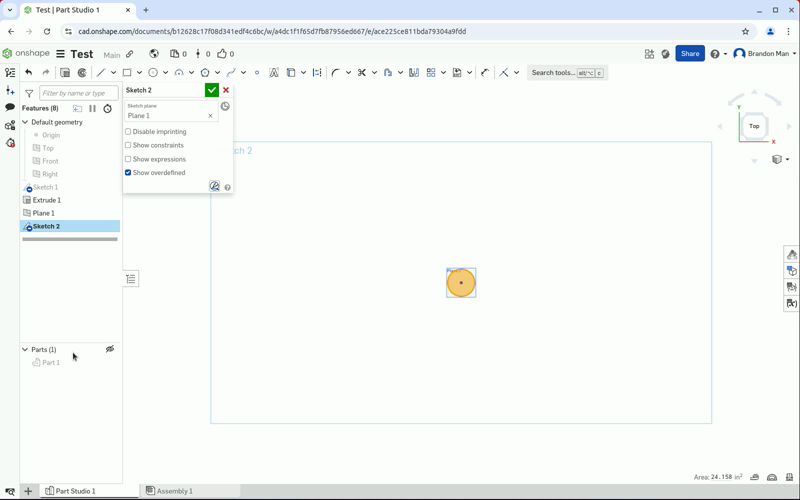
key(shift+e)
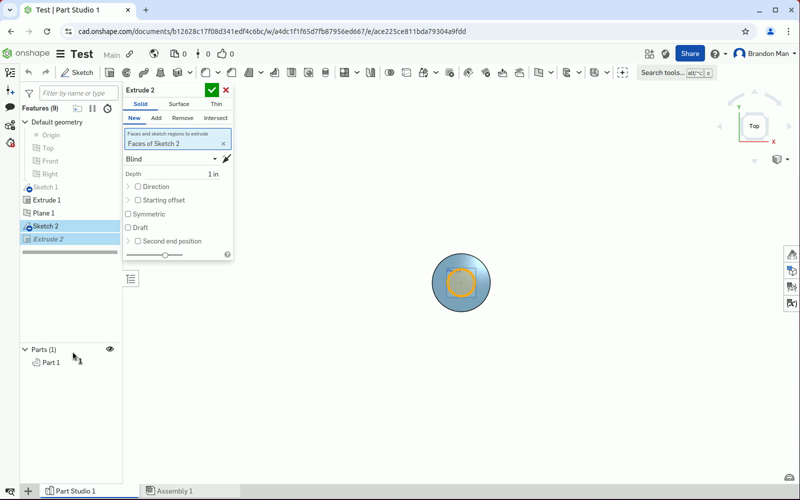
mouse_move(143, 106)
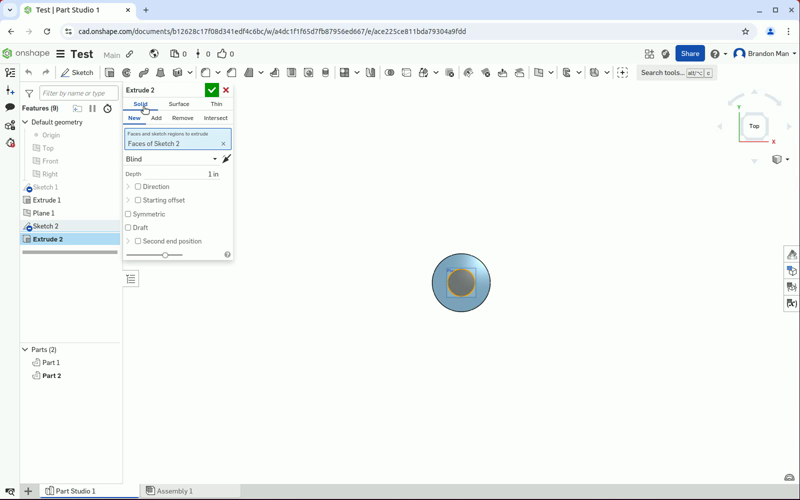
click(143, 106)
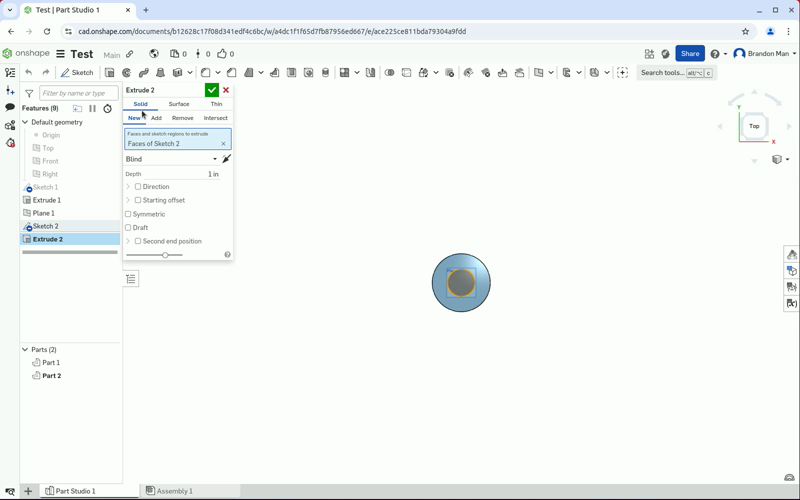
mouse_move(137, 120)
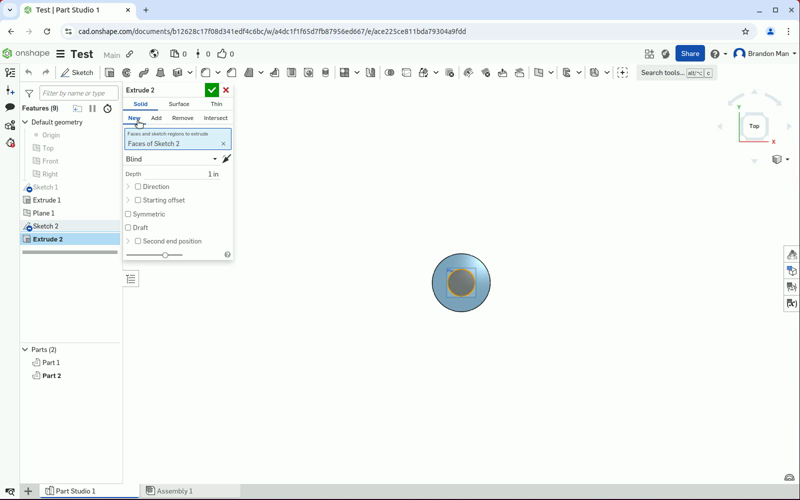
click(137, 120)
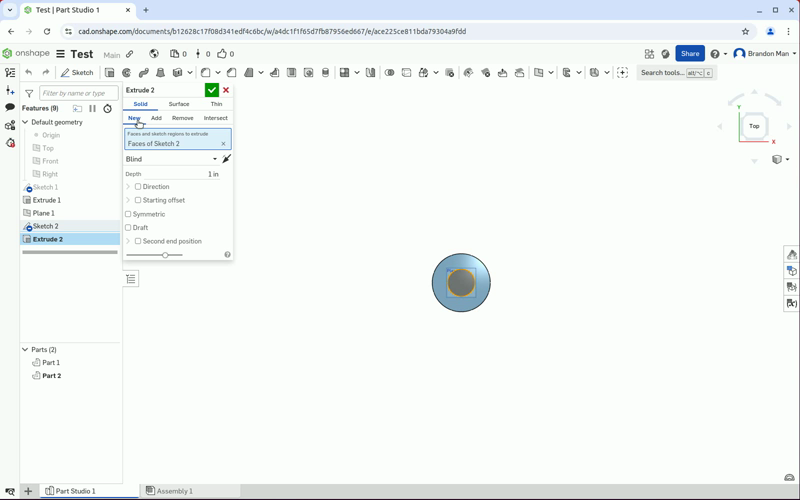
key(tab, 4)
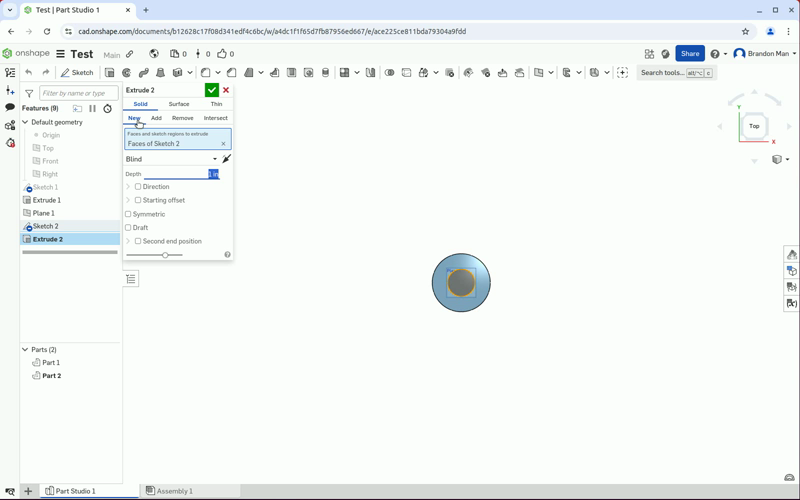
text(17.331)
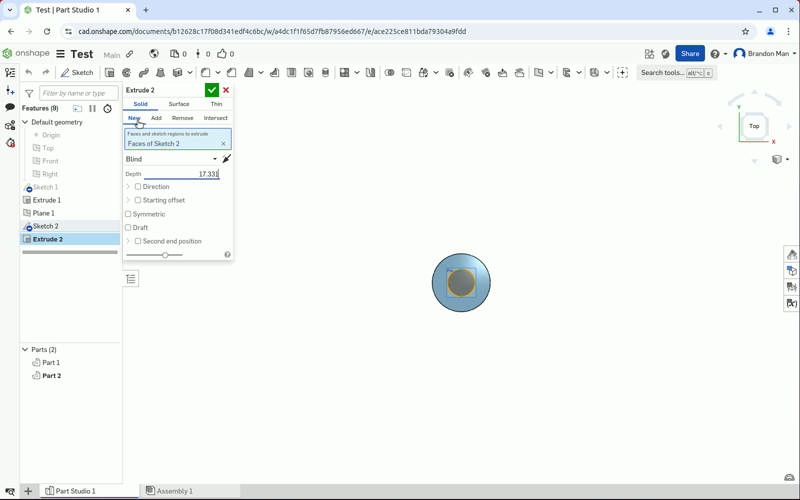
key(enter)
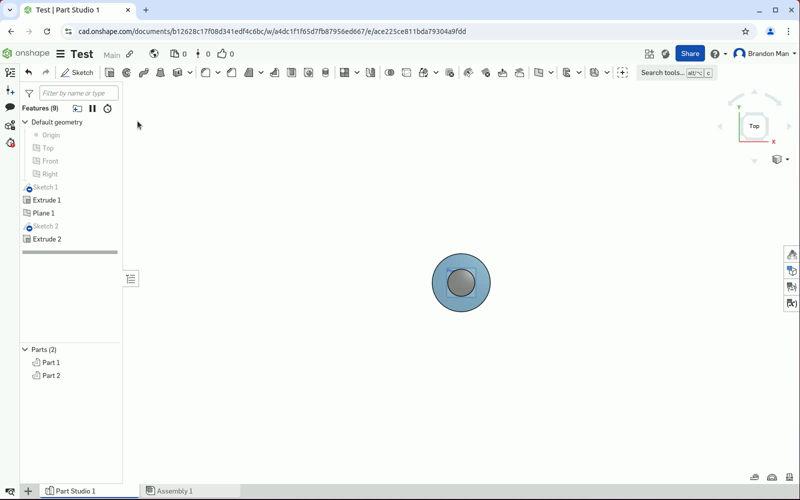
key(shift+h)
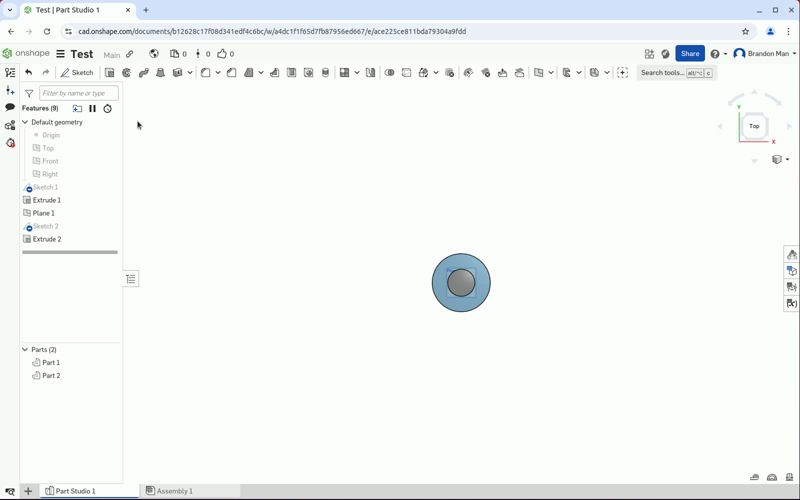
key(shift+h)
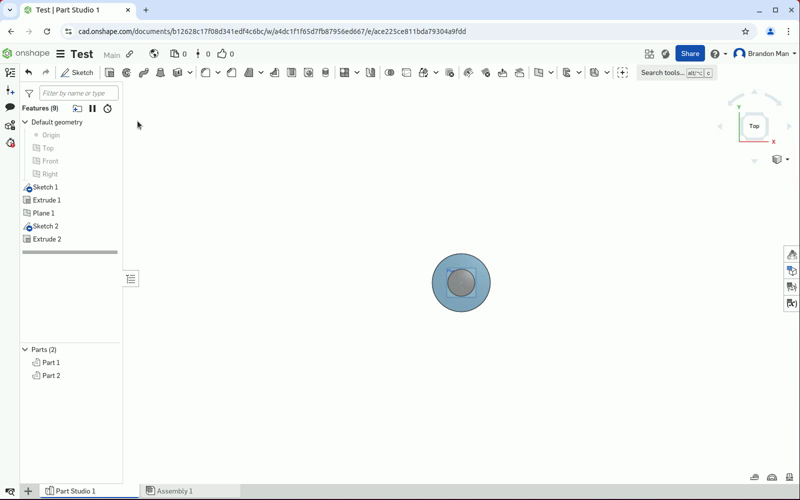
key(shift+7)
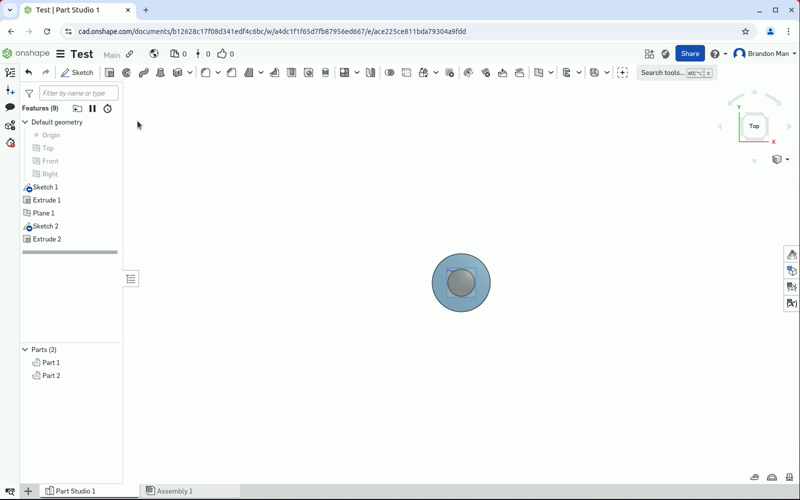
key(up, 3)
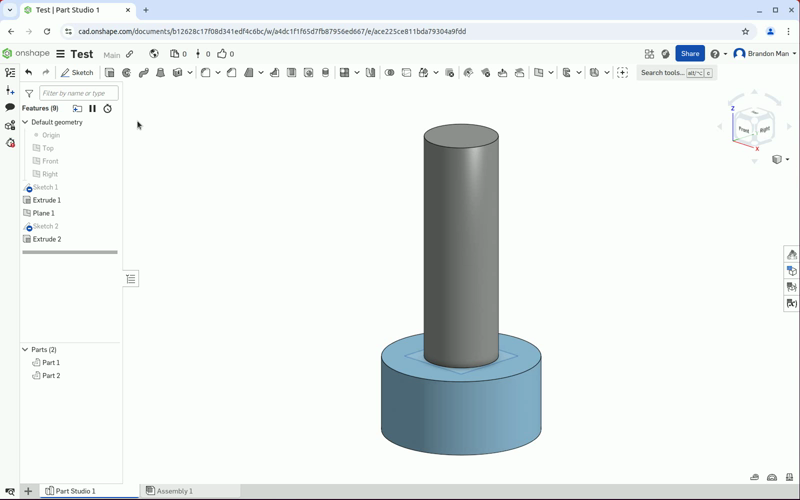
key(left, 3)
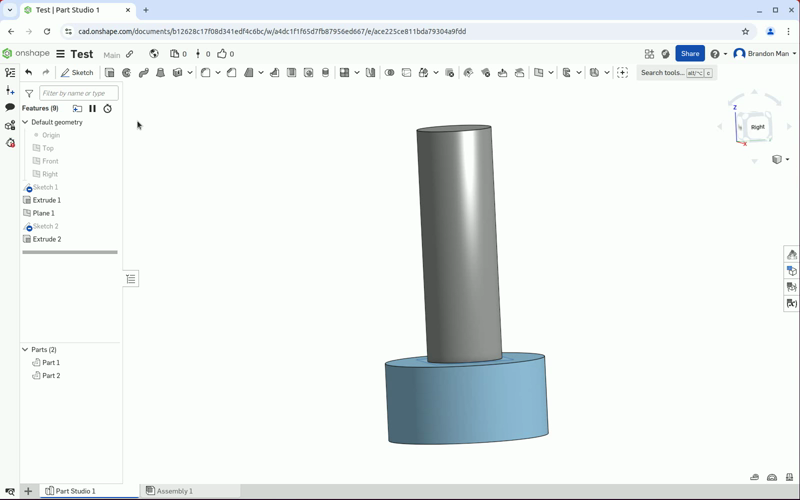
key(right, 3)
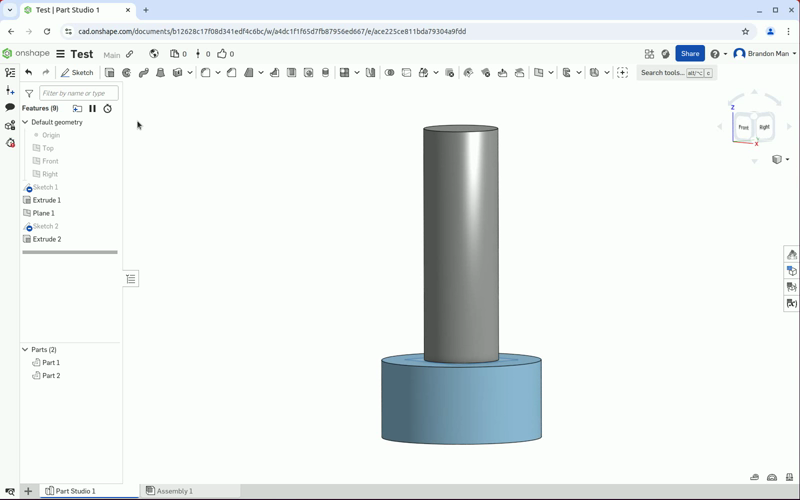
key(down, 3)
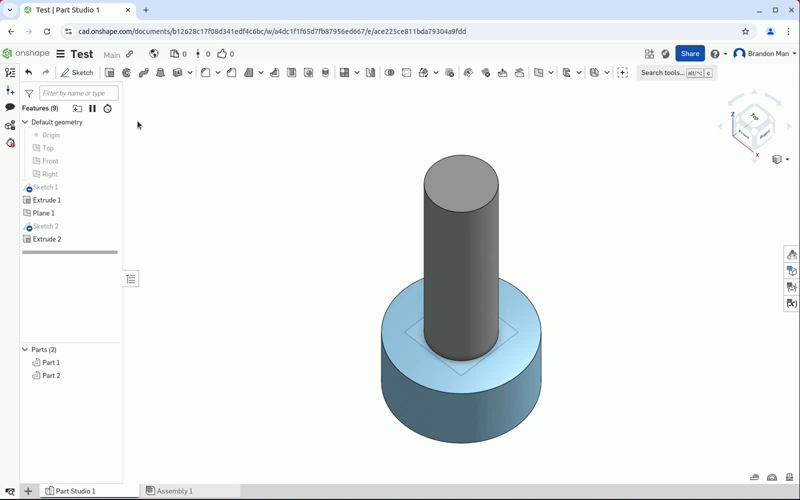
mouse_move(73, 189)
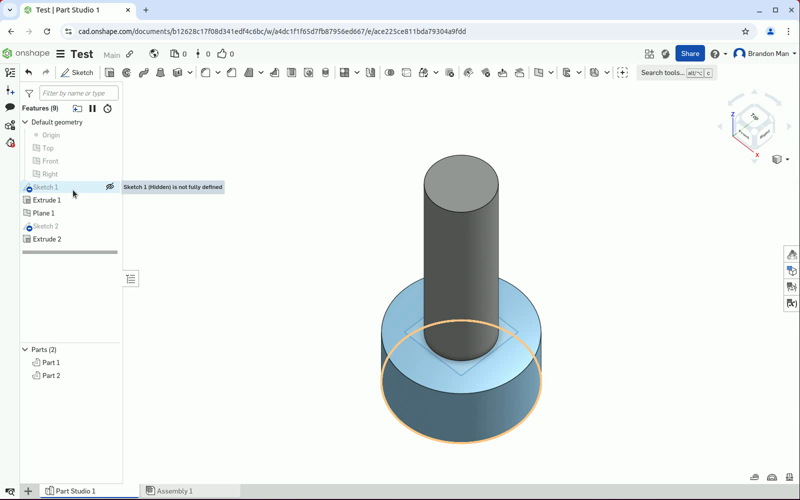
click(73, 189)